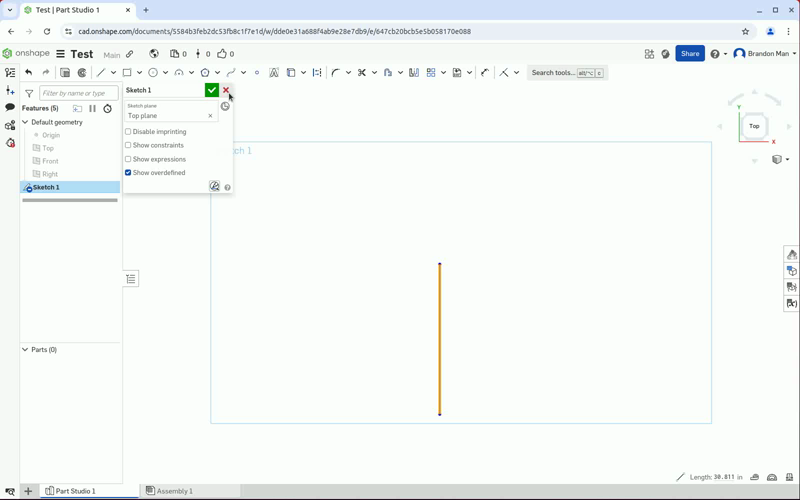
key(shift+h)
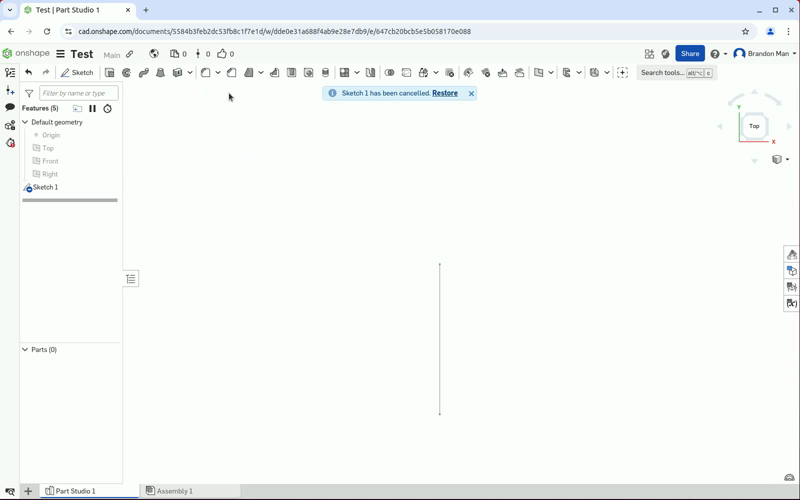
key(shift+s)
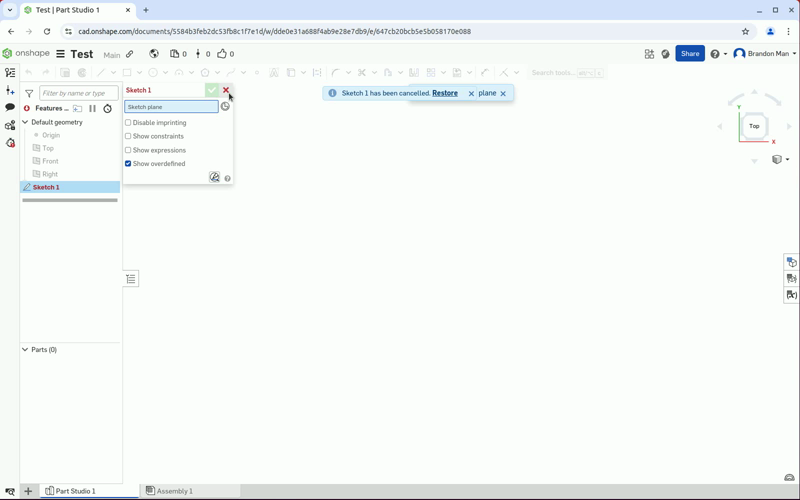
mouse_move(73, 150)
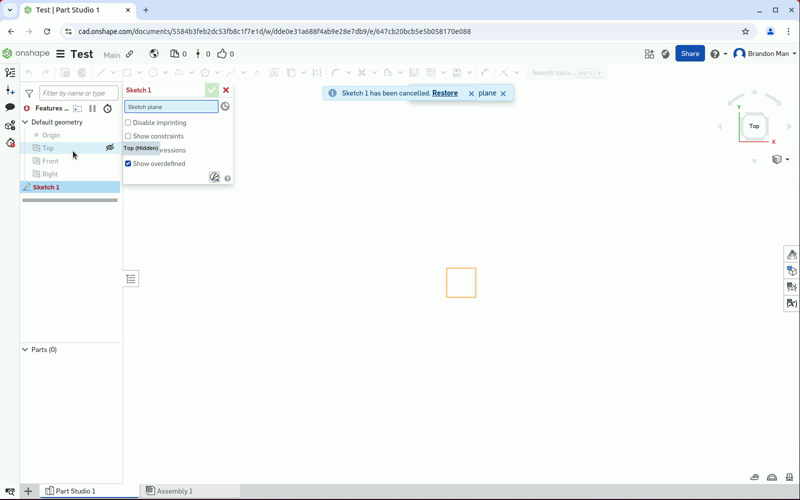
click(73, 150)
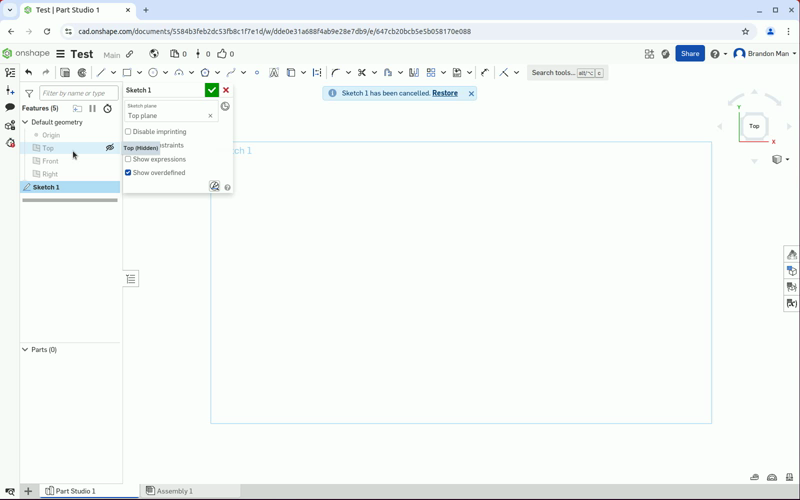
mouse_move(73, 352)
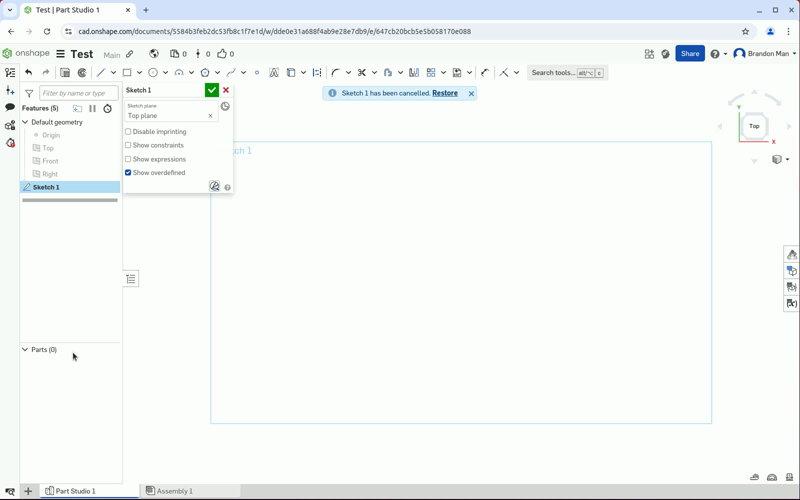
key(y)
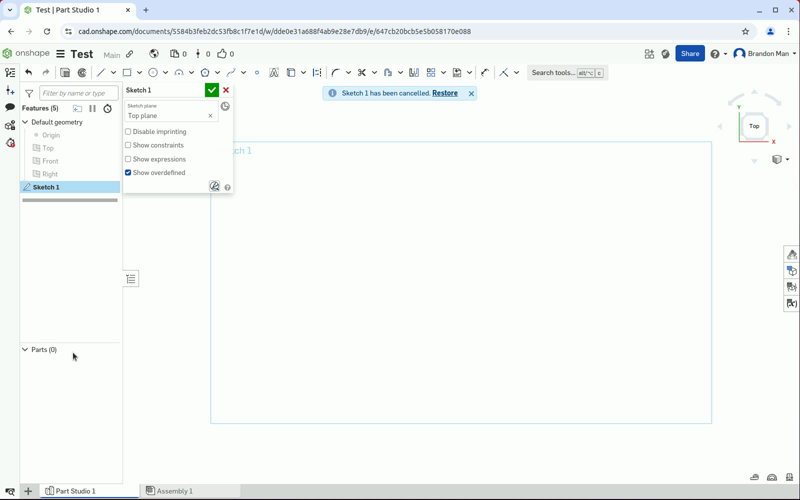
key(c)
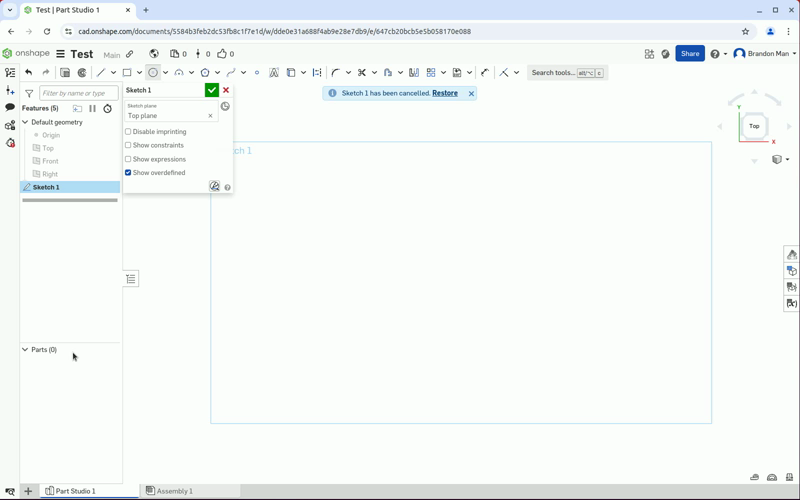
key_down(shift)
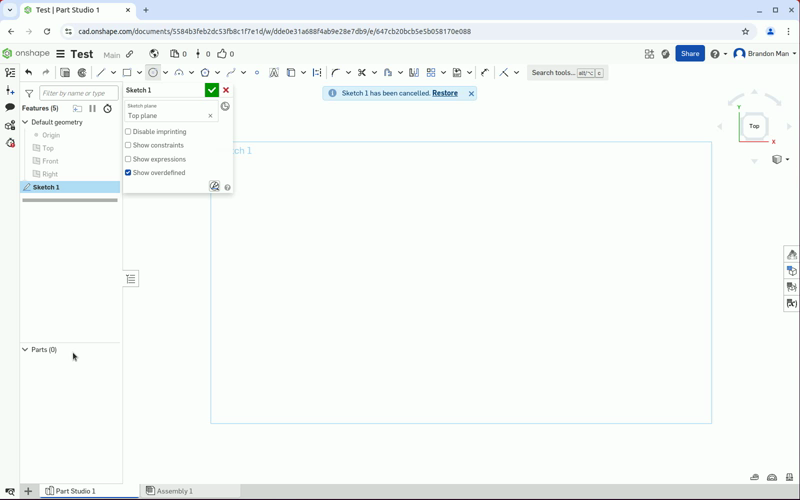
mouse_move(461, 282)
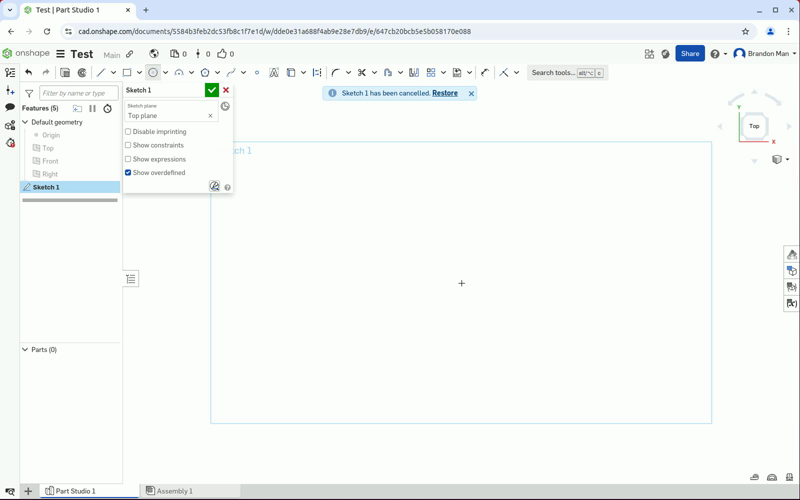
click(461, 282)
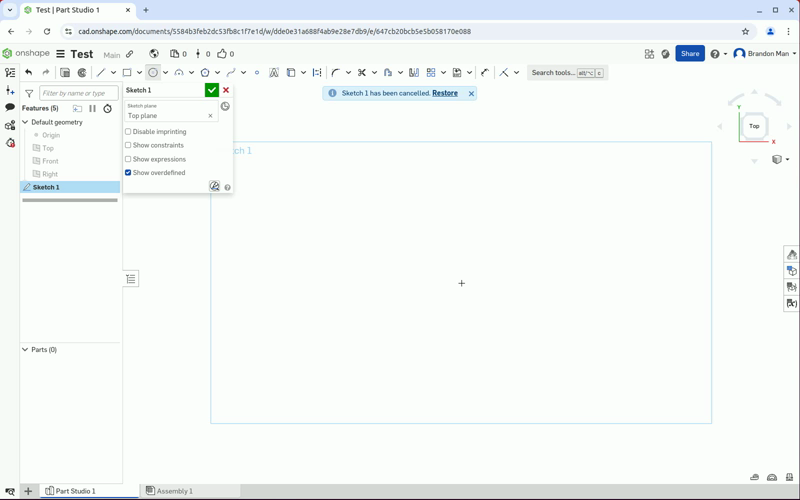
key_up(shift)
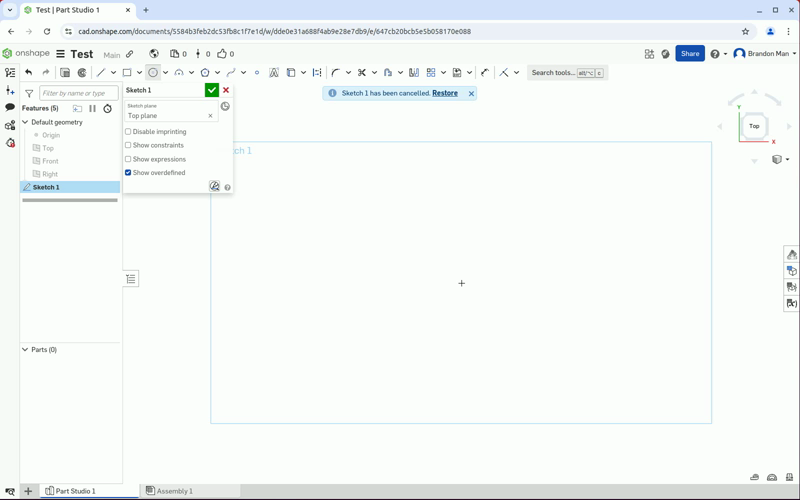
mouse_move(495, 282)
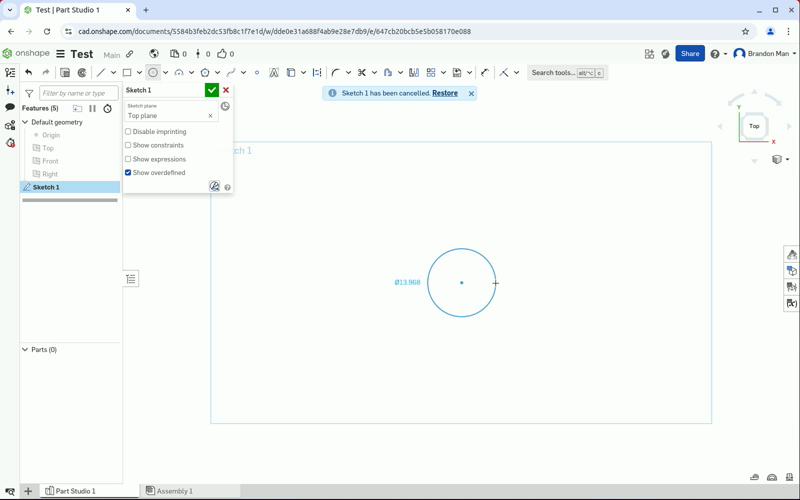
click(495, 282)
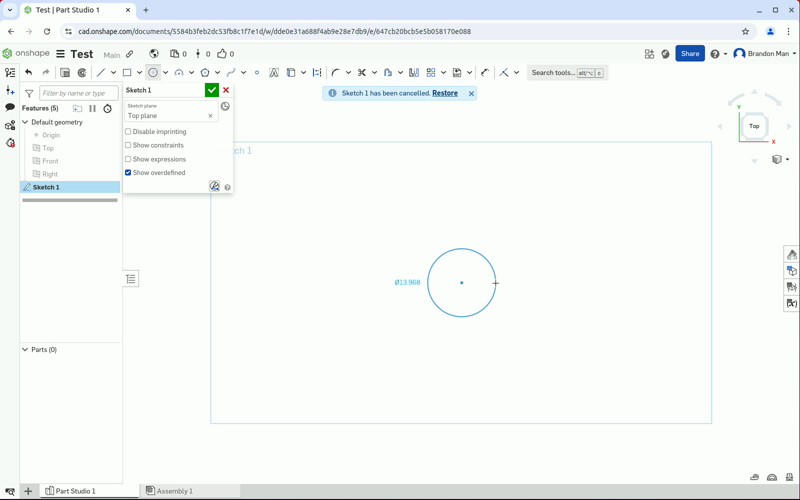
key(esc)
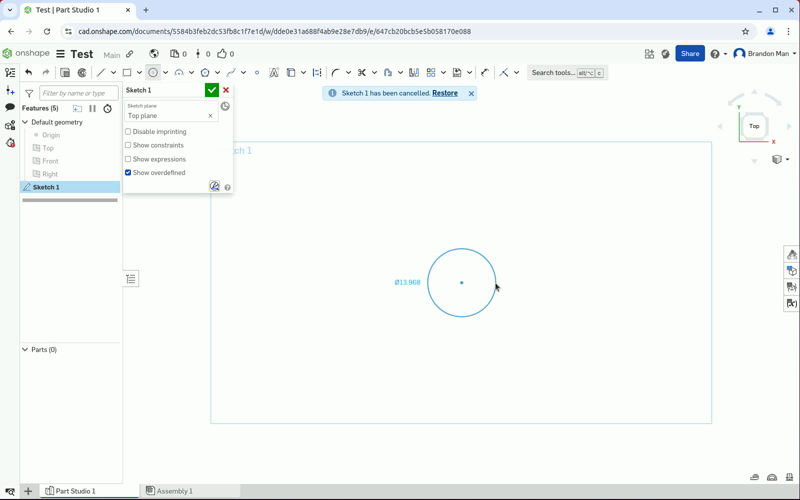
mouse_move(450, 304)
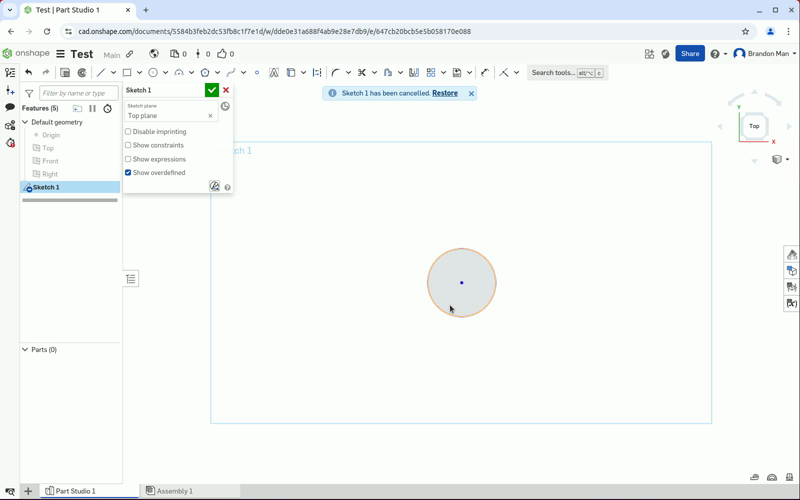
click(450, 304)
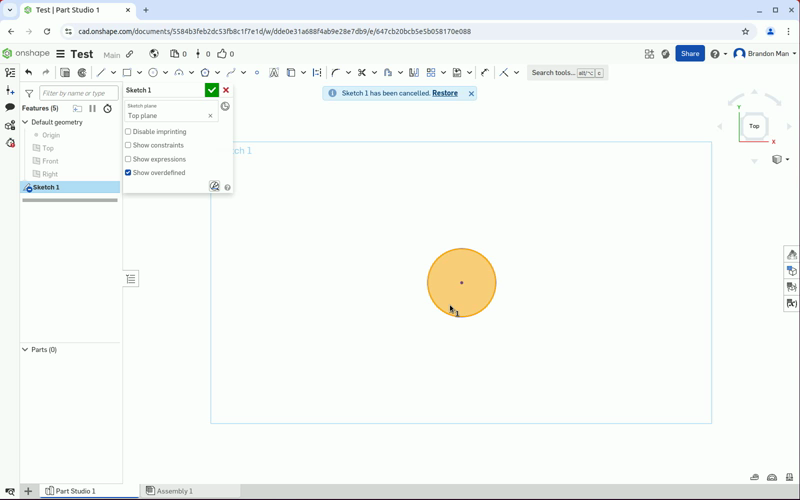
mouse_move(73, 352)
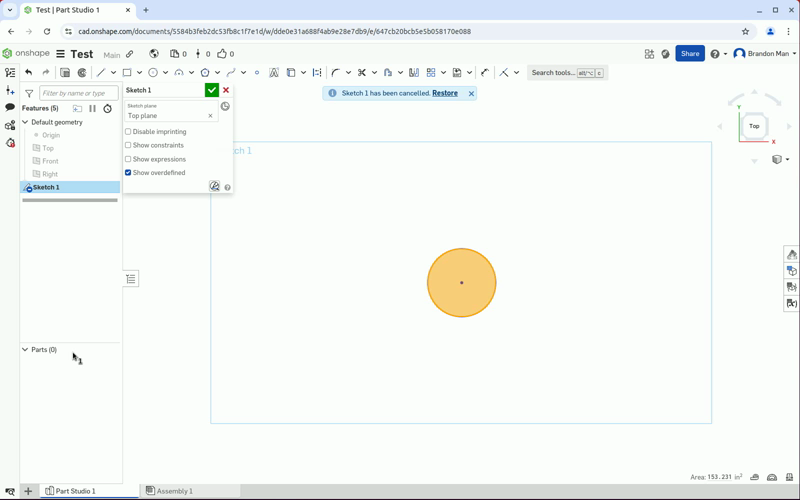
key(shift+y)
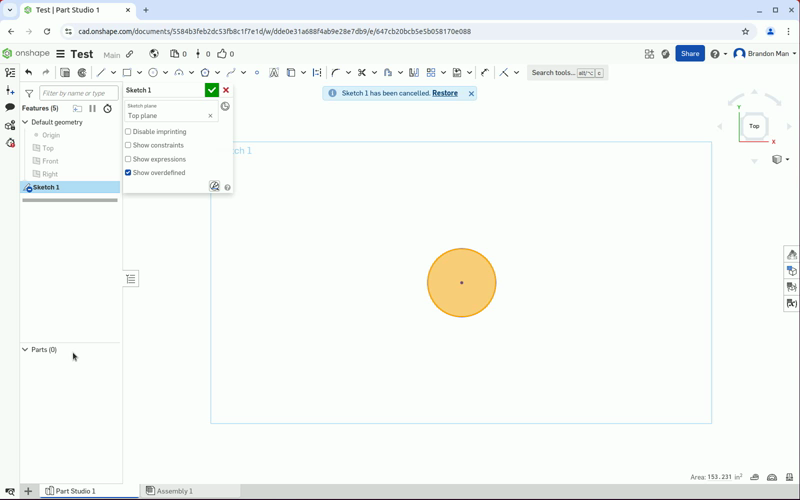
key(shift+e)
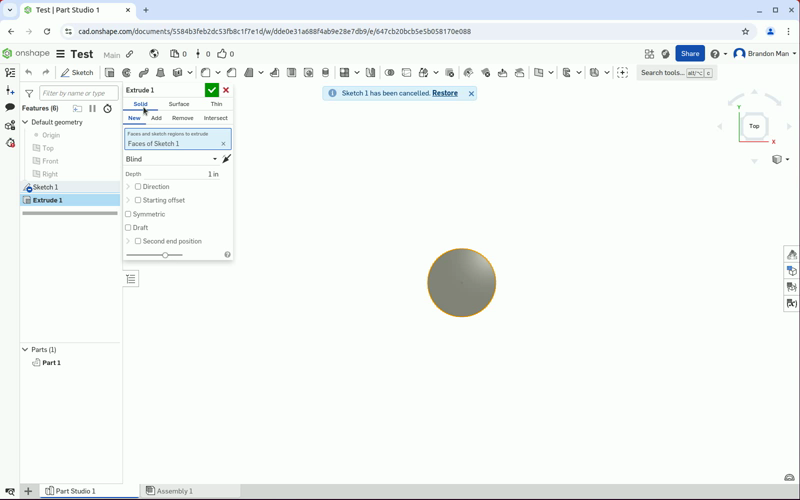
mouse_move(143, 106)
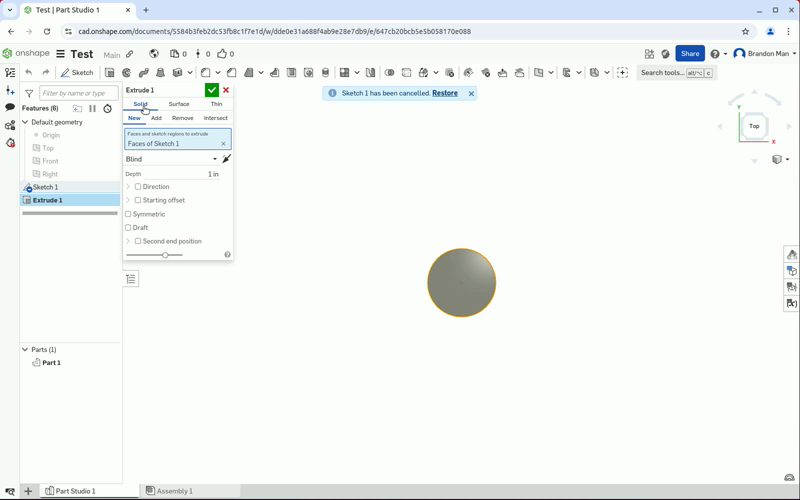
click(143, 106)
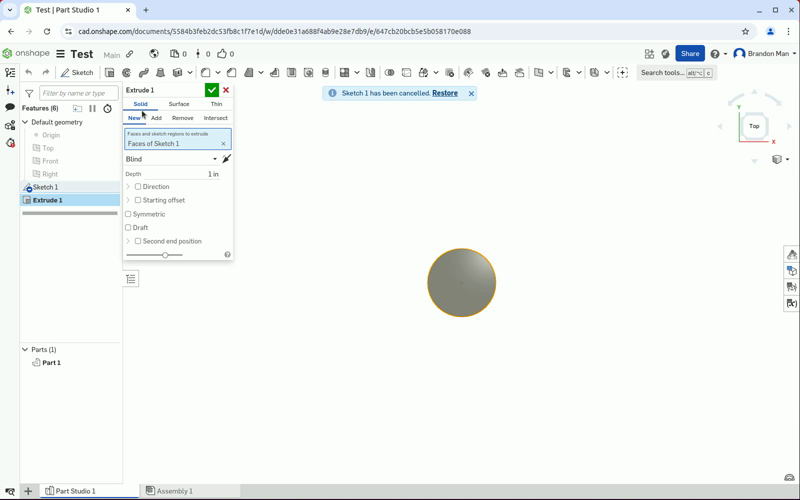
mouse_move(137, 120)
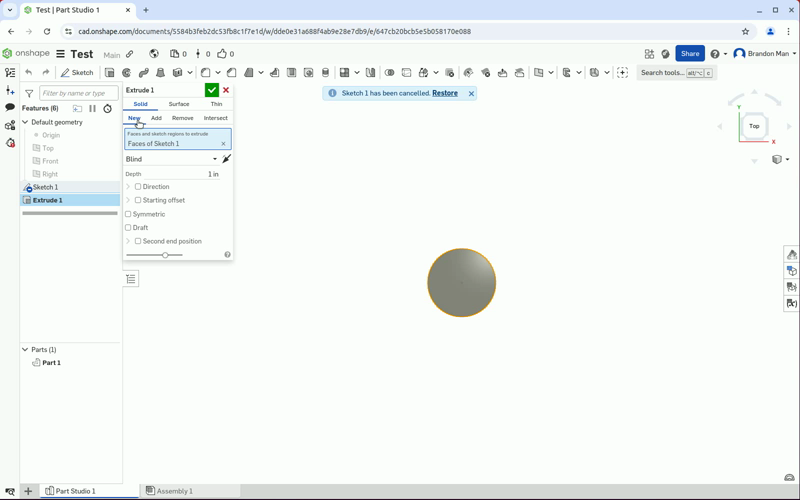
click(137, 120)
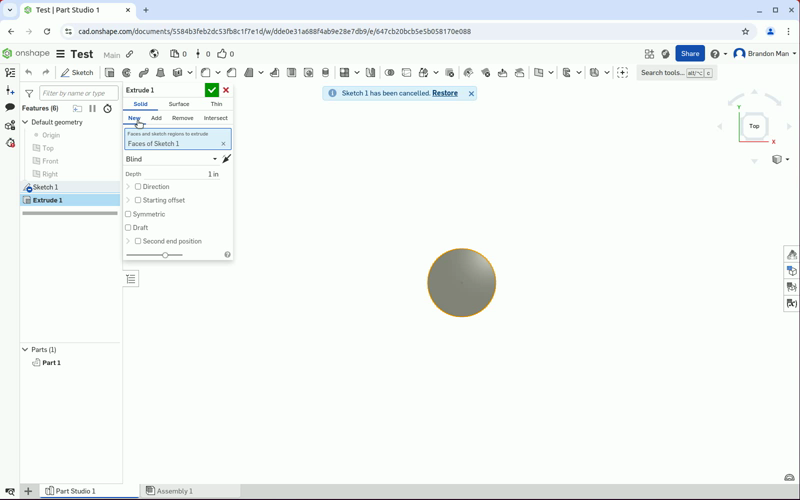
key(tab, 4)
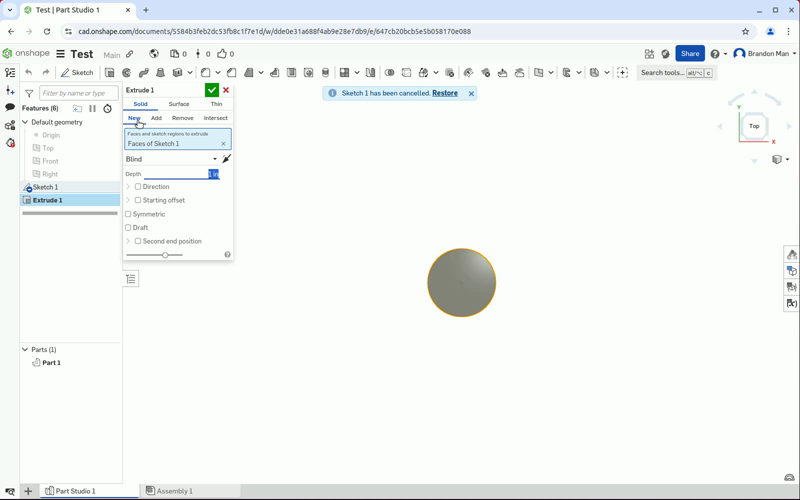
text(23.108)
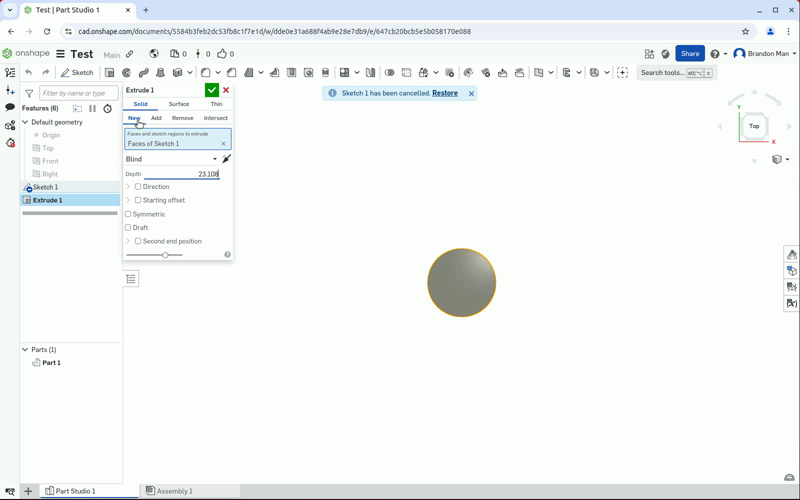
key(enter)
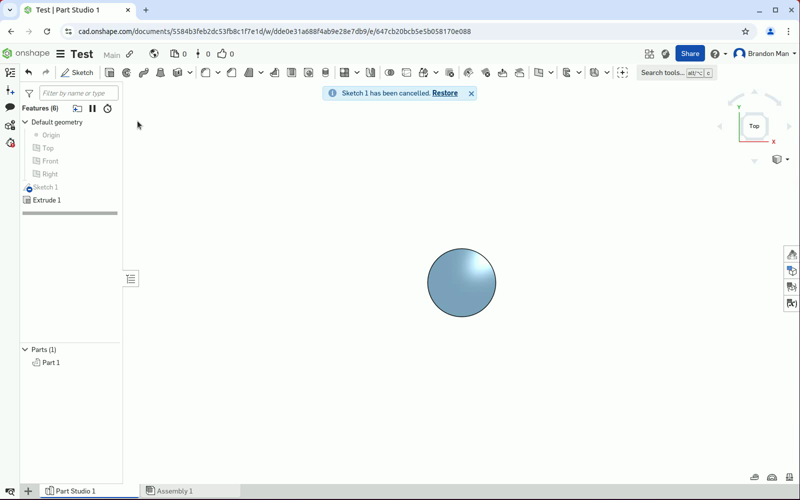
key(shift+h)
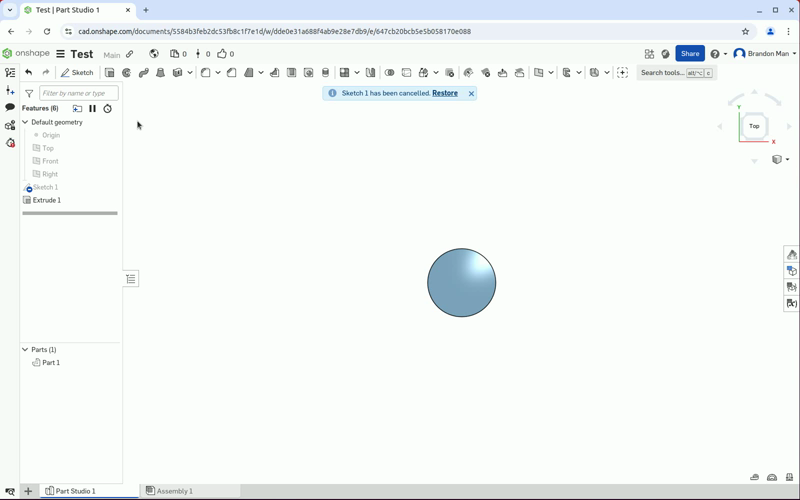
key(shift+h)
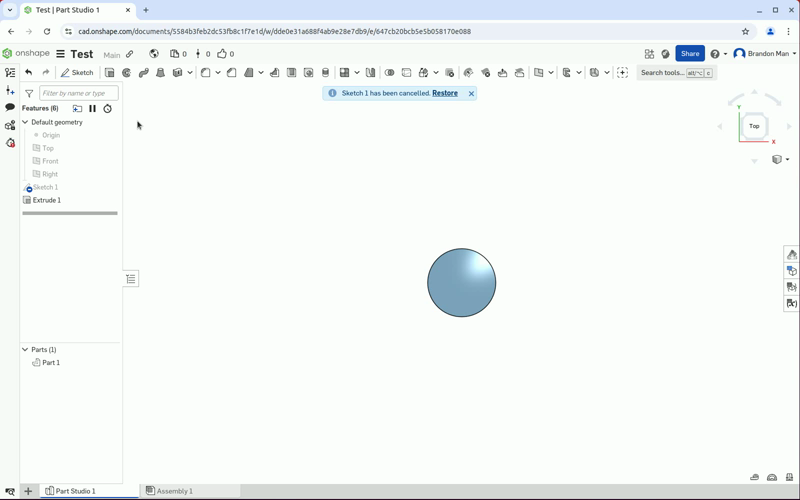
mouse_move(73, 189)
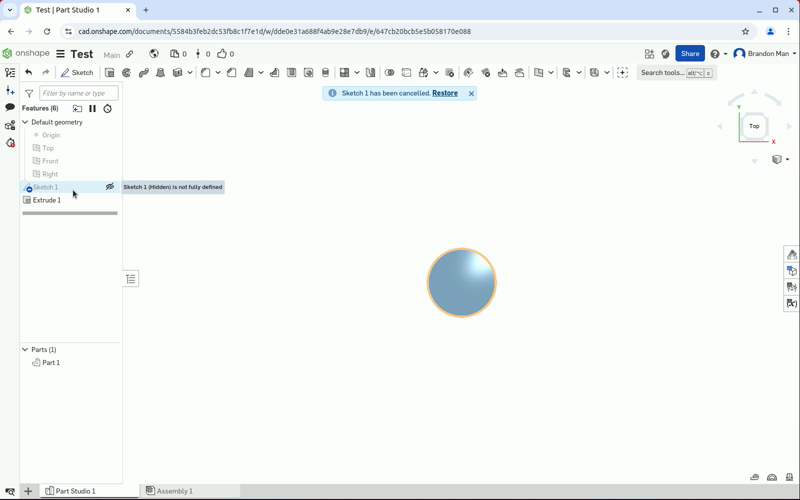
click(73, 189)
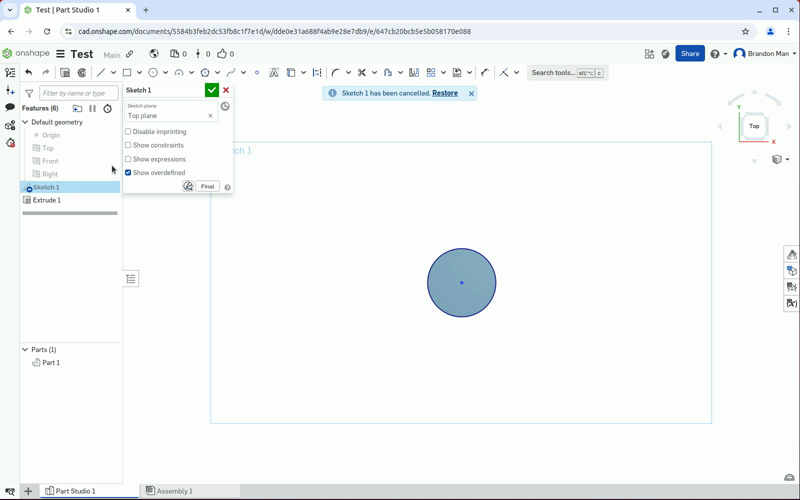
mouse_move(229, 92)
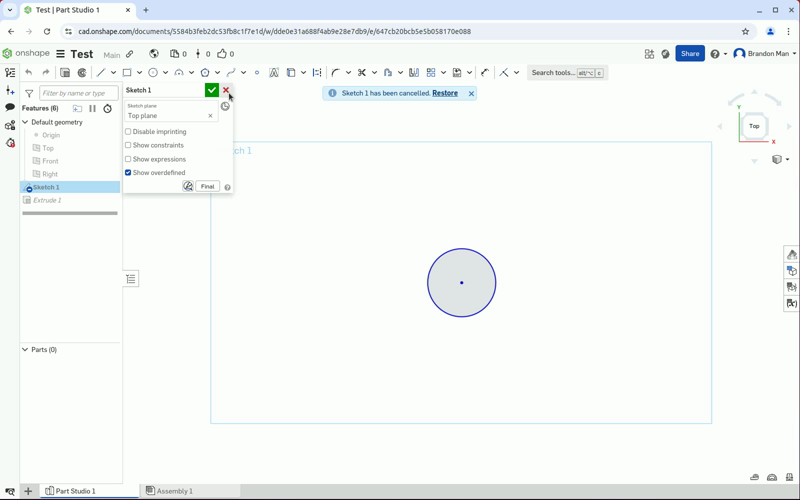
click(229, 92)
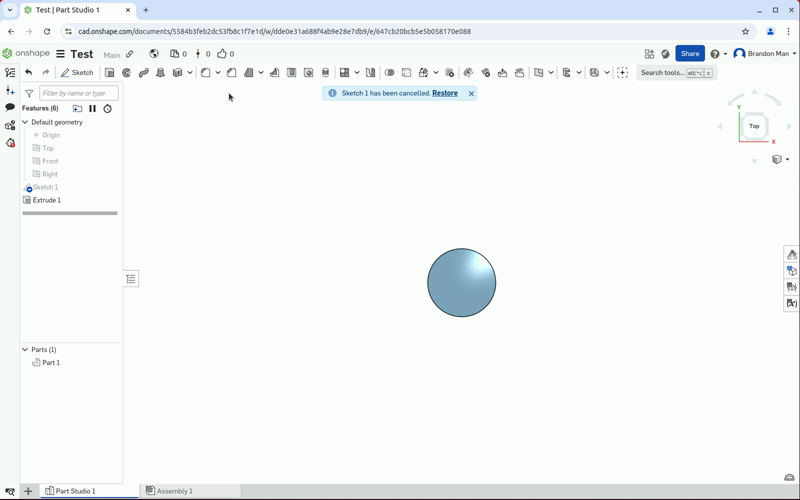
mouse_move(541, 75)
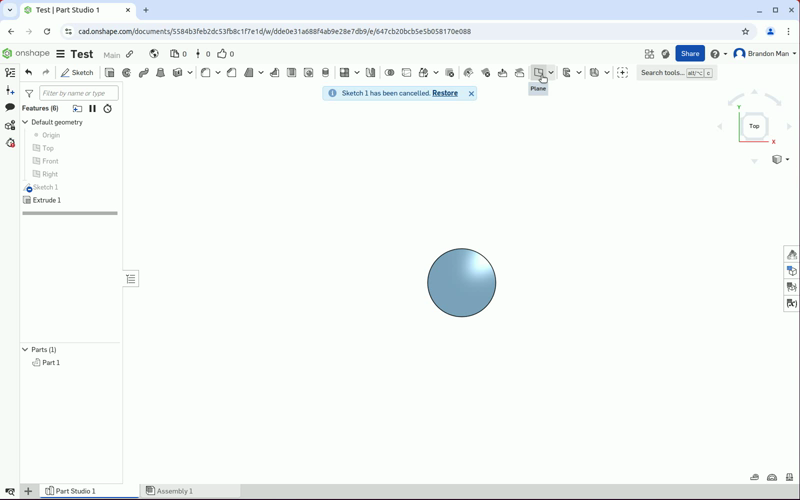
click(541, 75)
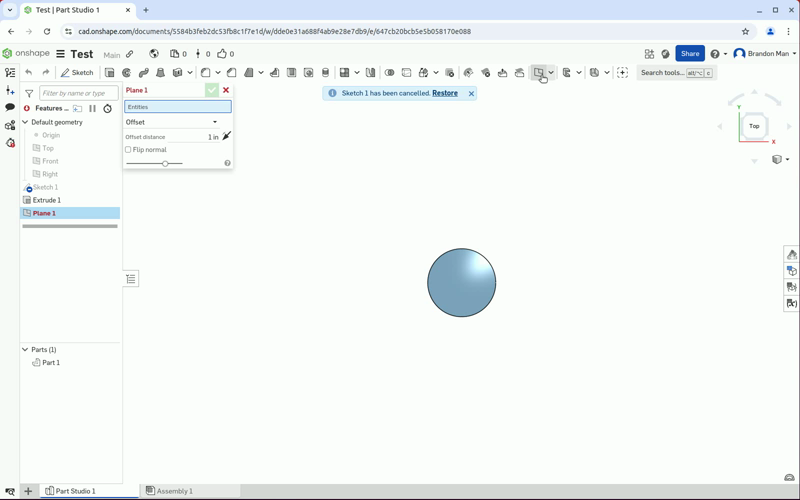
mouse_move(73, 150)
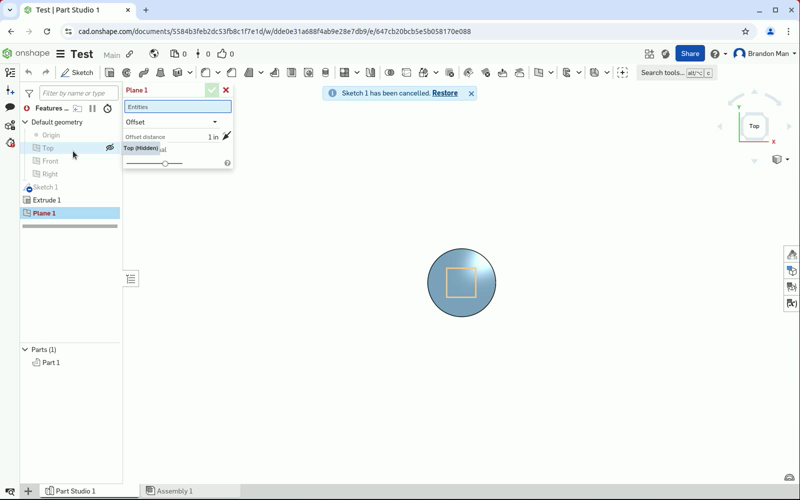
click(73, 150)
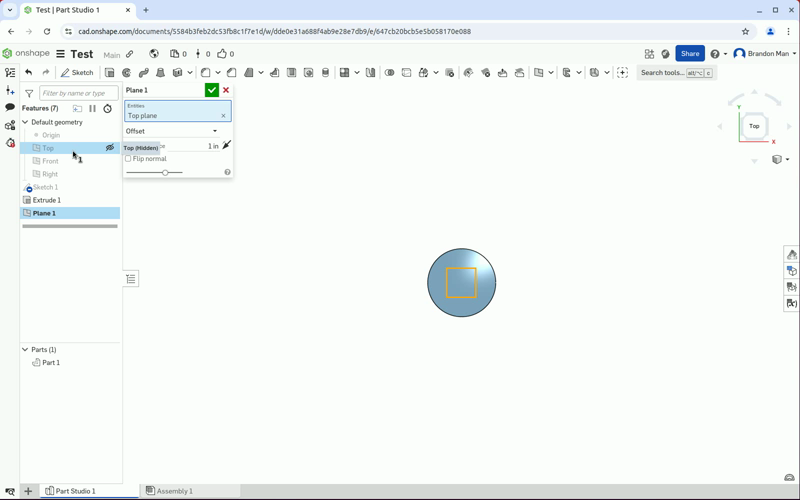
key(tab, 2)
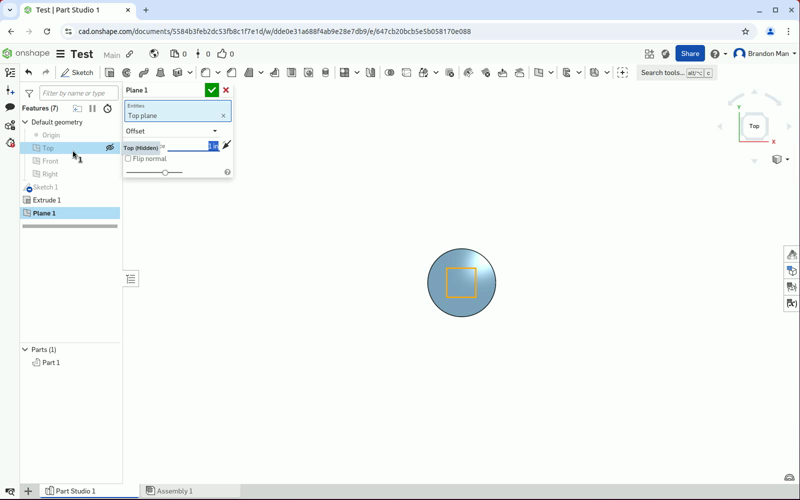
text(23.108)
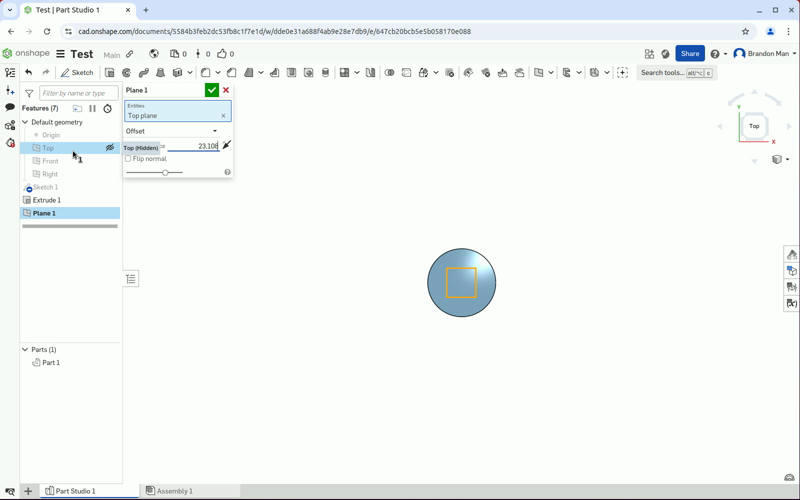
key(enter, 2)
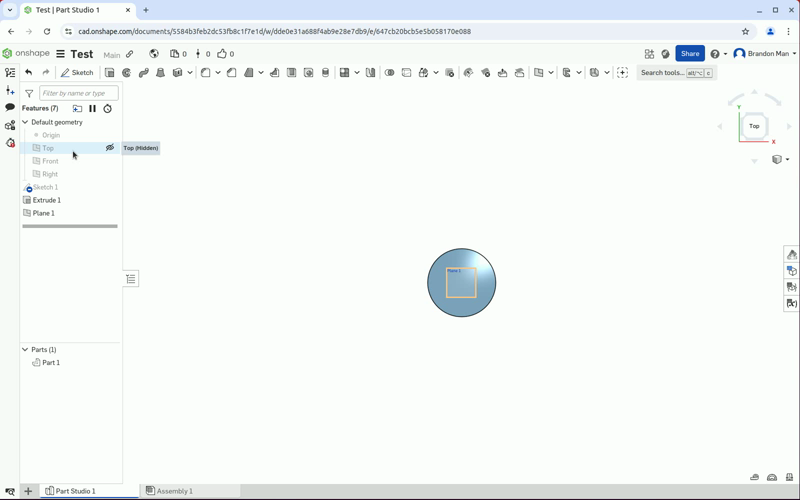
key(shift+s)
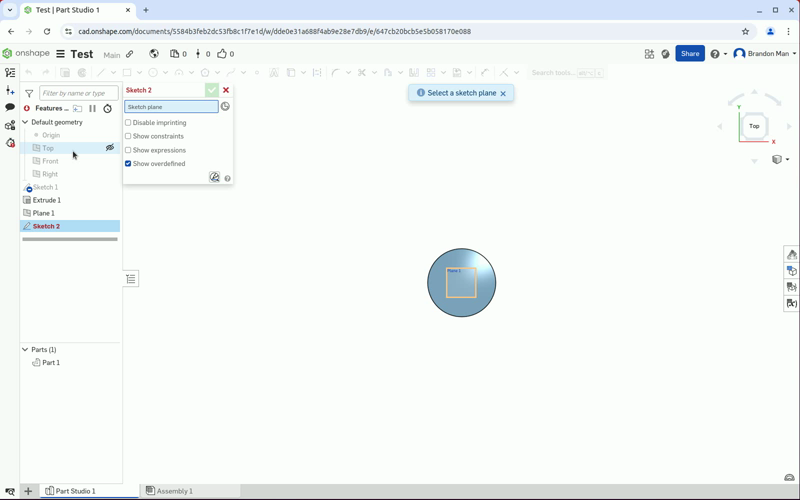
mouse_move(73, 215)
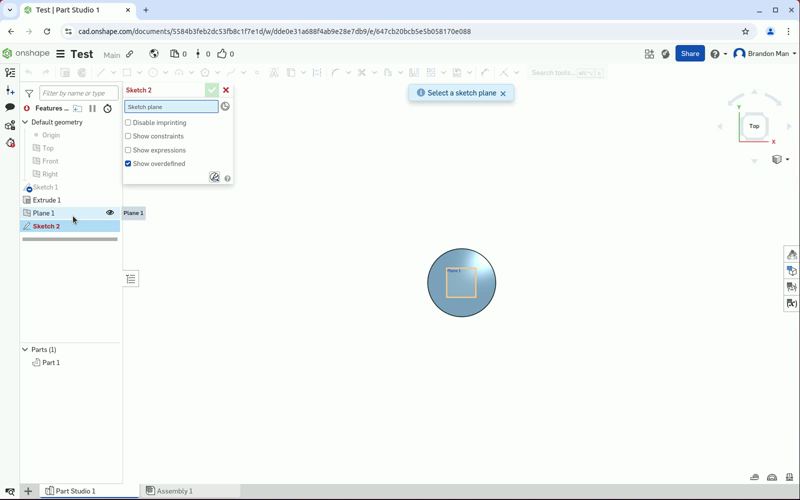
click(73, 215)
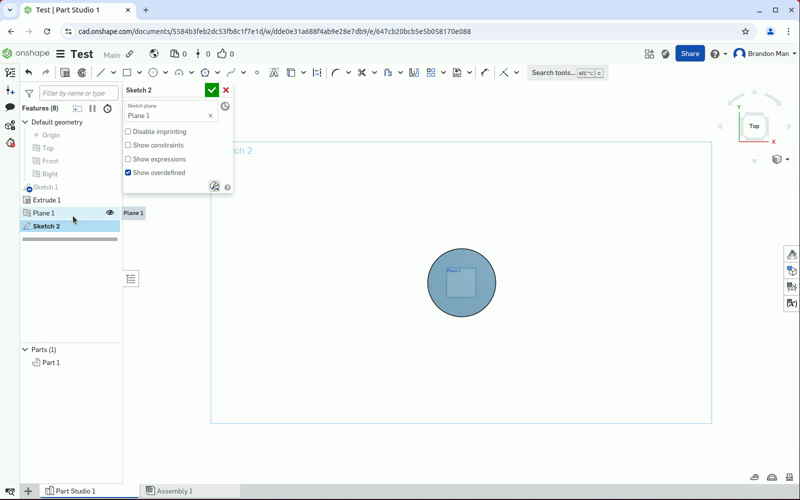
mouse_move(73, 352)
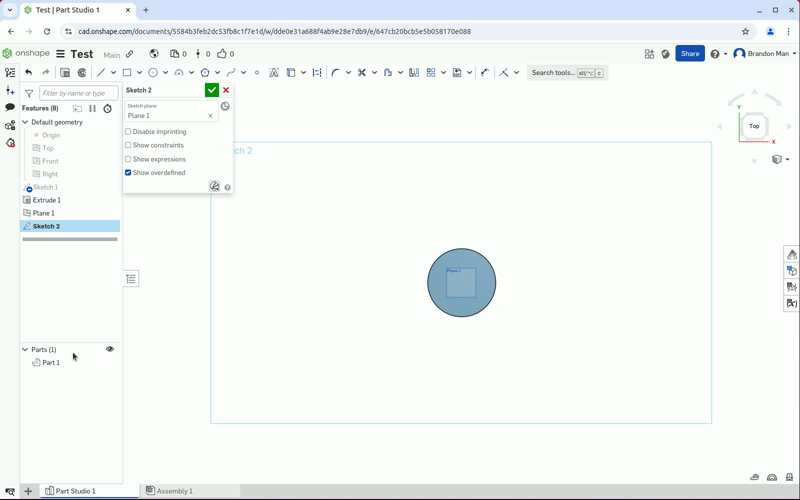
key(y)
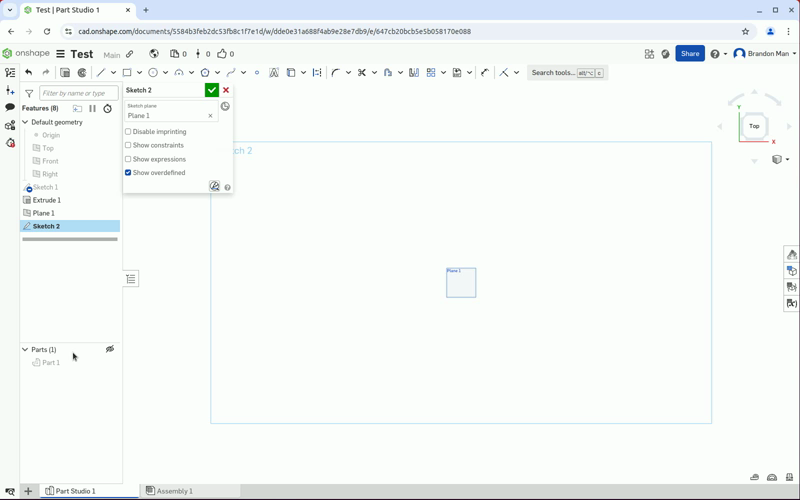
key(c)
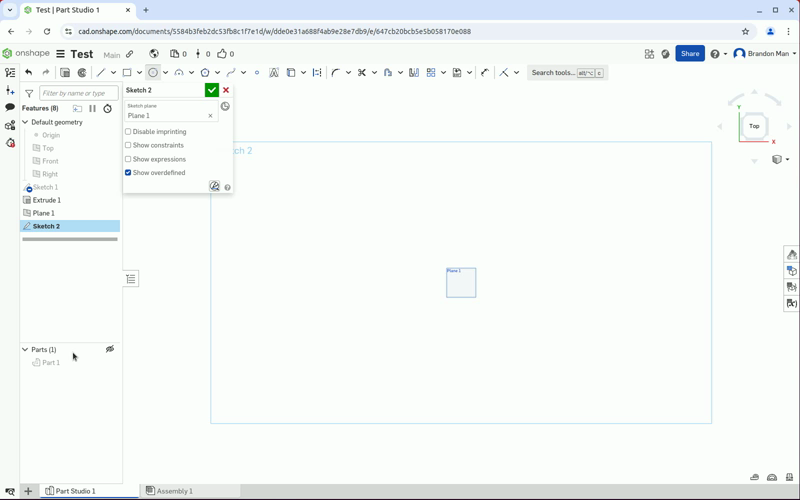
key_down(shift)
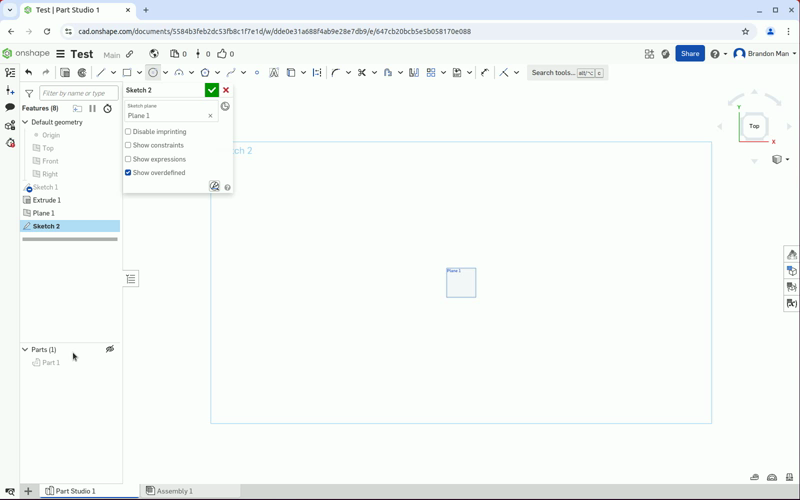
mouse_move(461, 282)
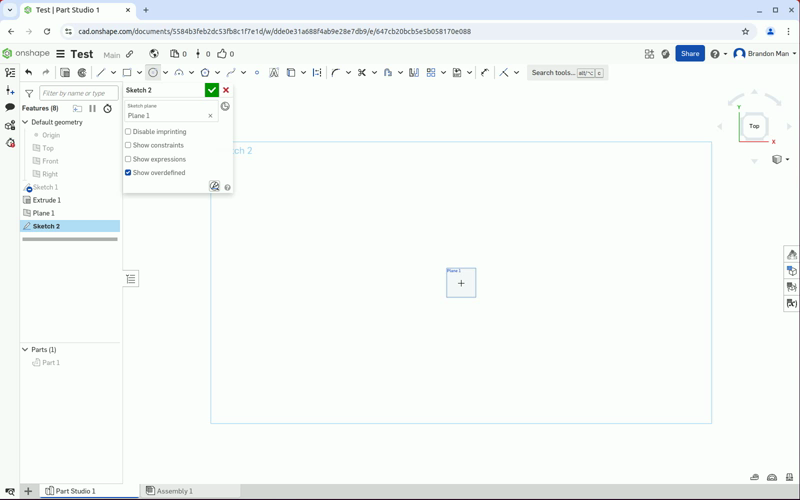
click(461, 282)
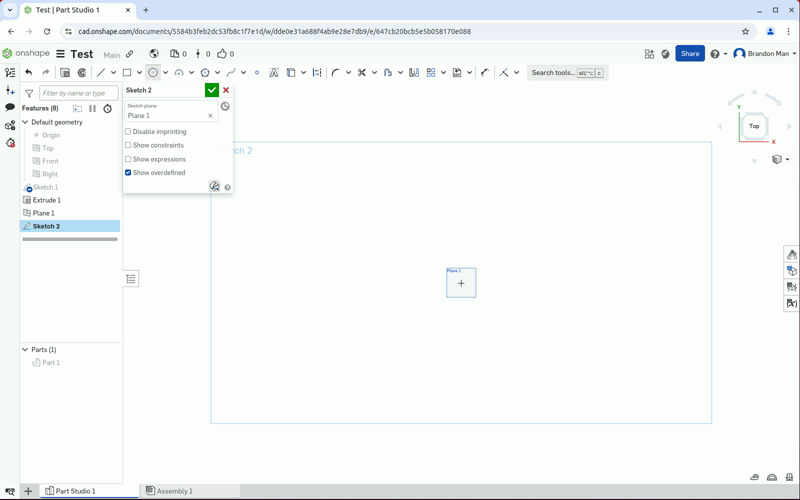
key_up(shift)
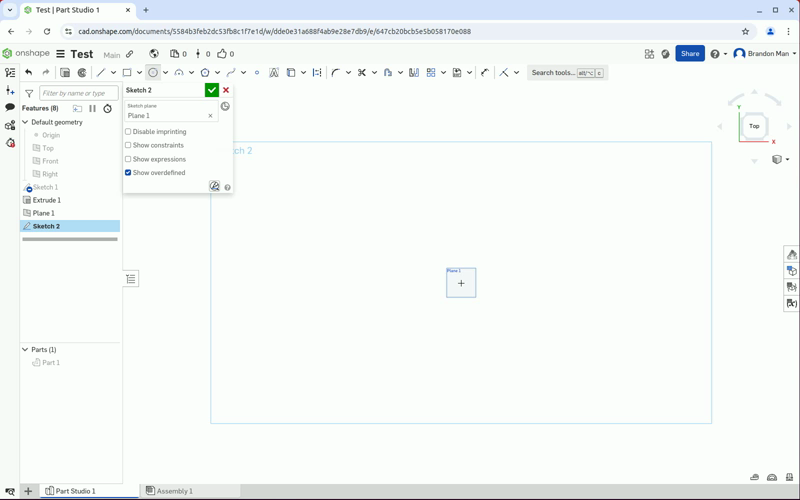
mouse_move(489, 282)
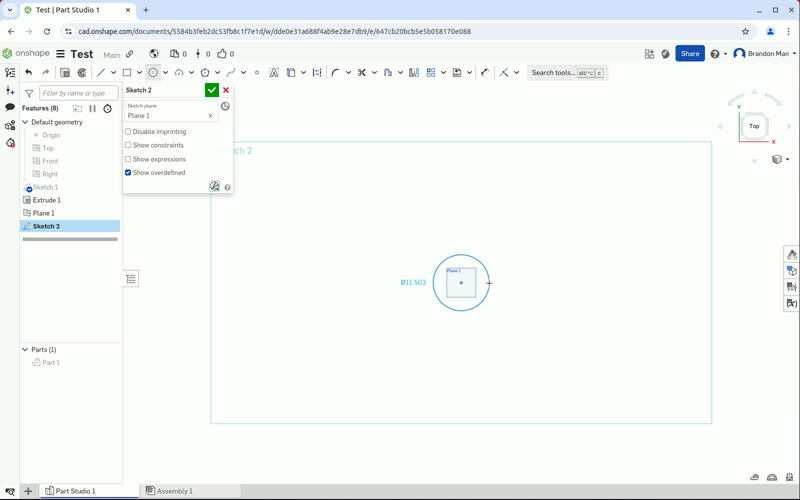
click(489, 282)
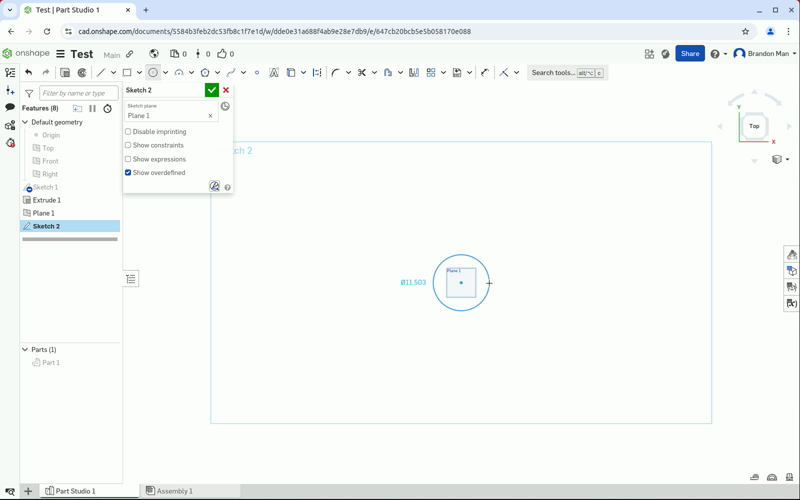
key(esc)
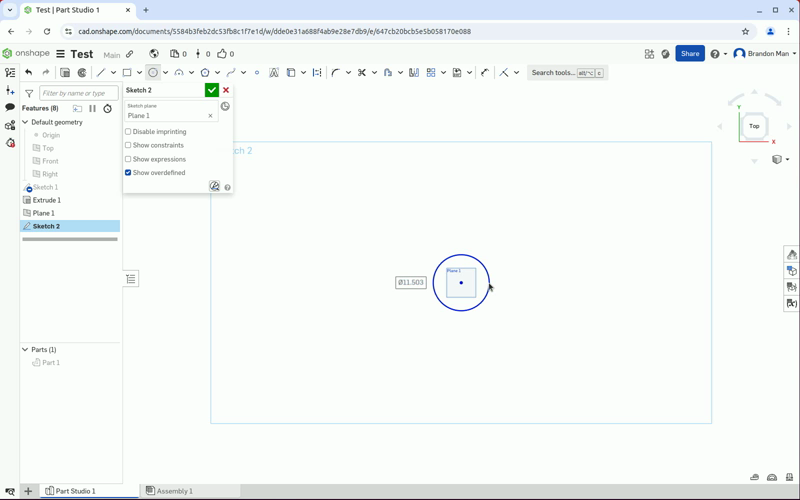
mouse_move(466, 279)
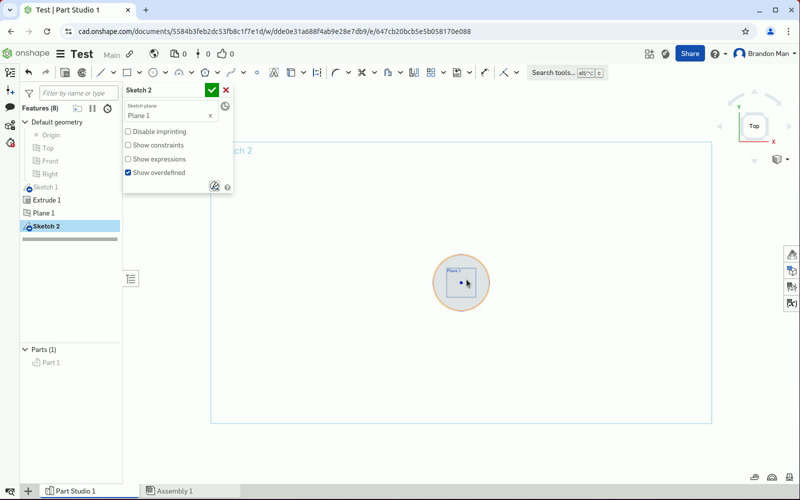
click(466, 279)
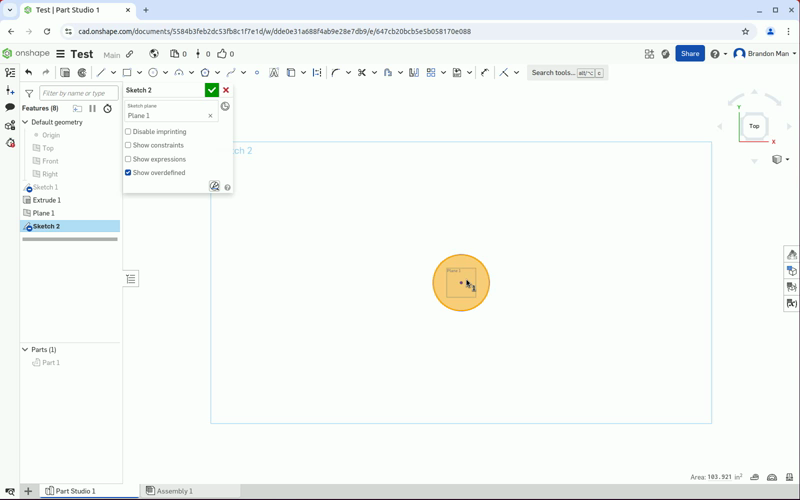
mouse_move(73, 352)
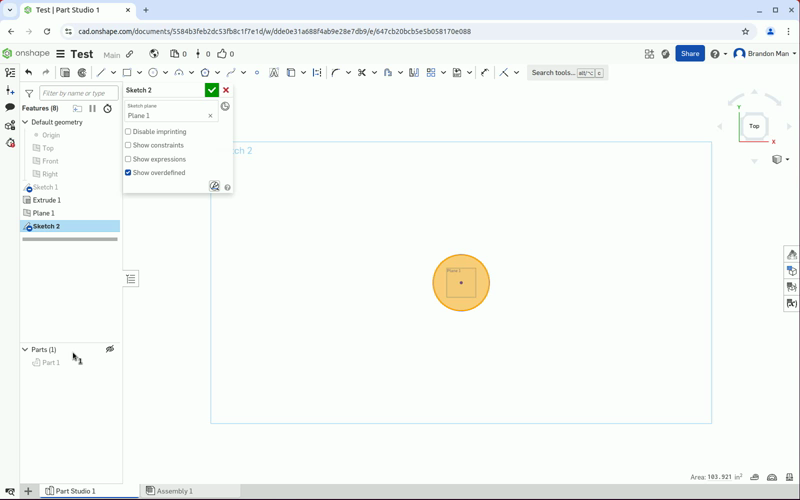
key(shift+y)
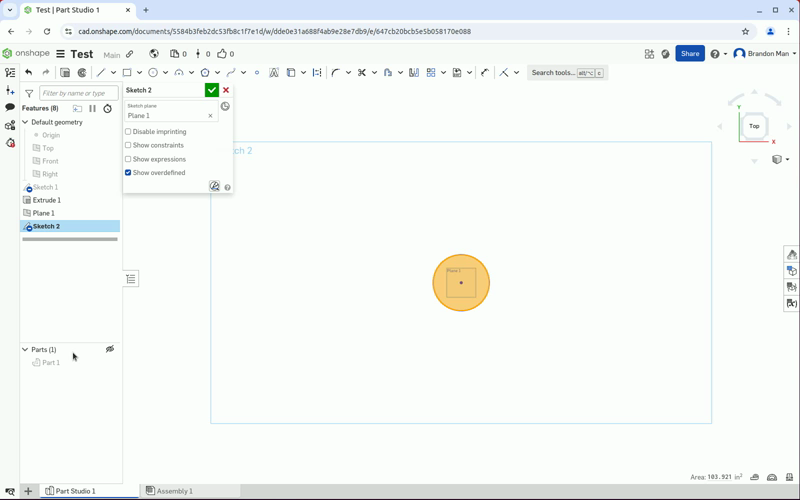
key(shift+e)
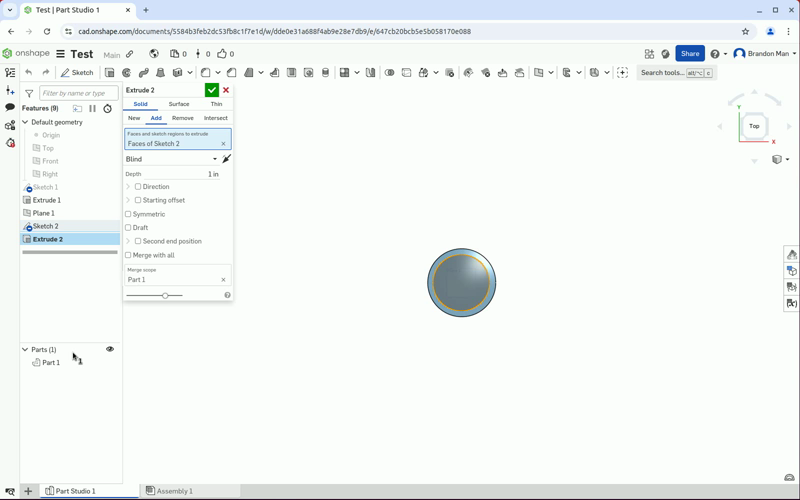
mouse_move(143, 106)
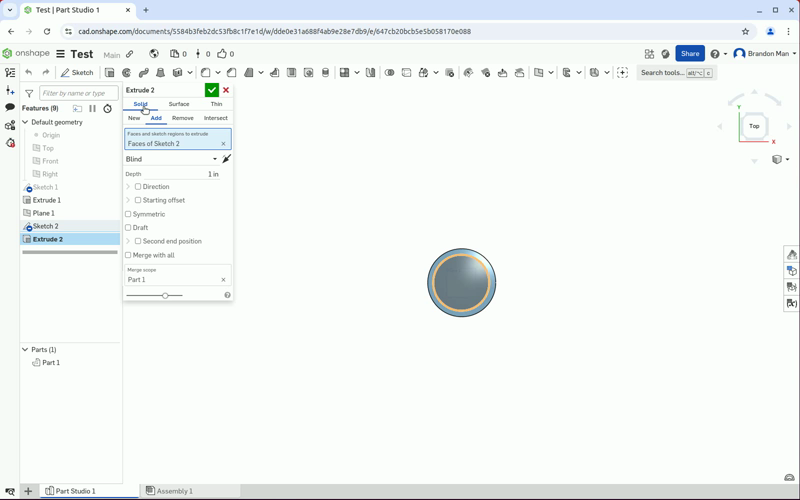
click(143, 106)
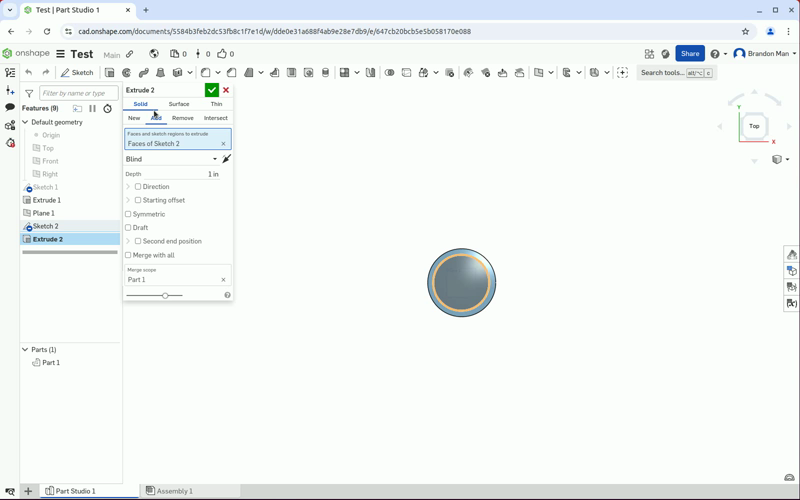
mouse_move(186, 120)
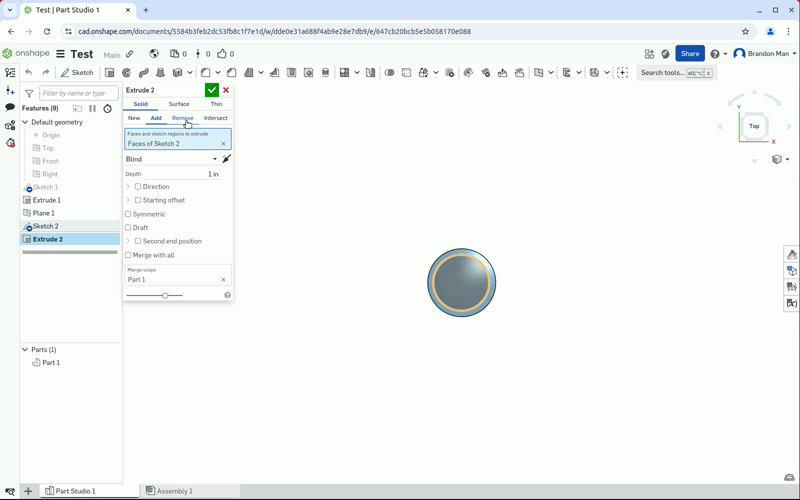
click(186, 120)
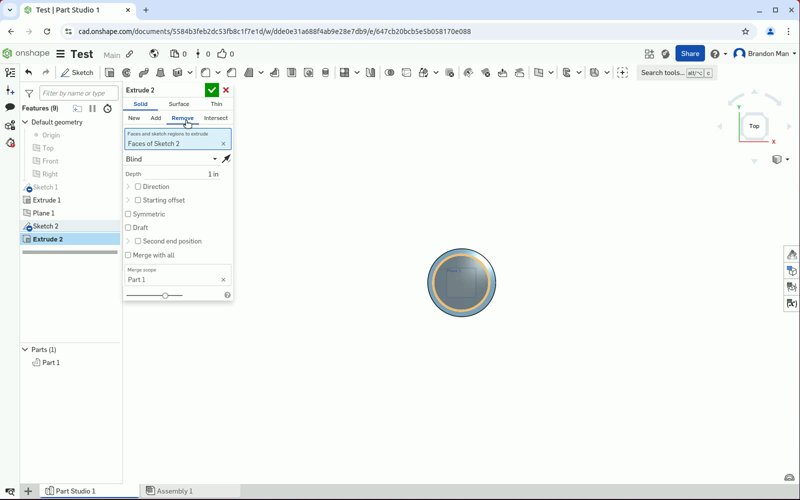
key(tab, 4)
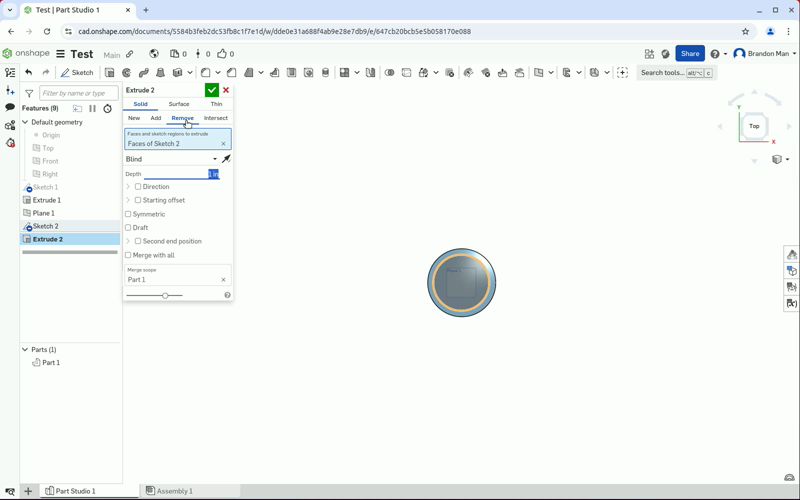
text(5.536)
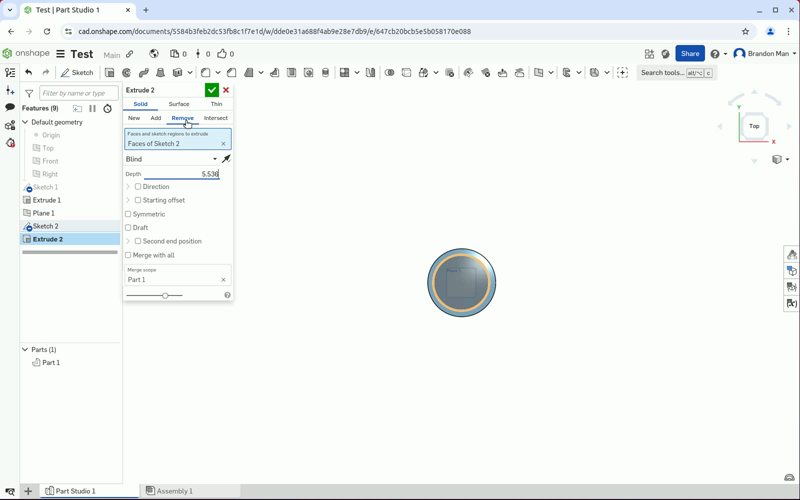
key(tab, 6)
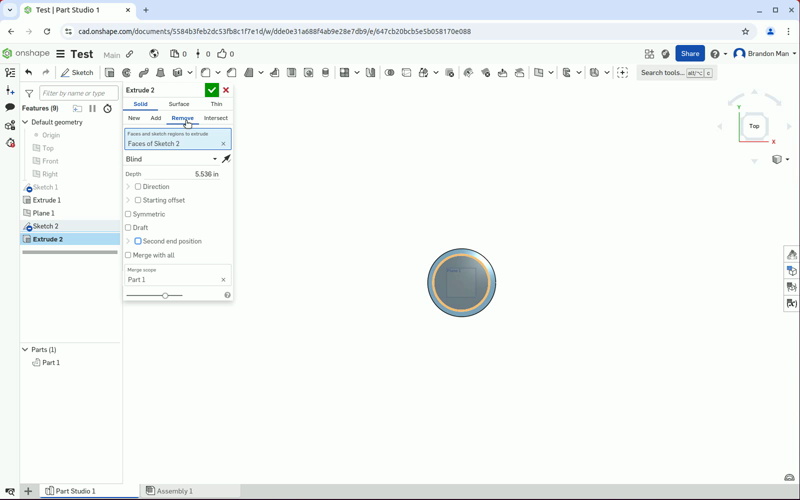
key(space)
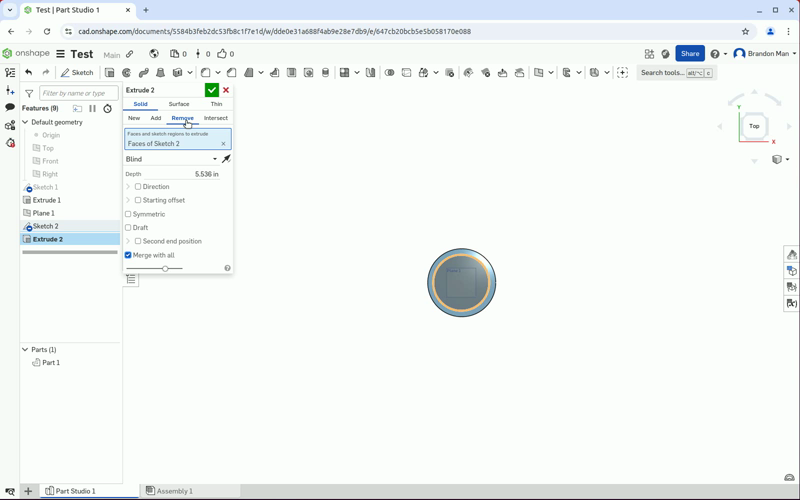
key(enter)
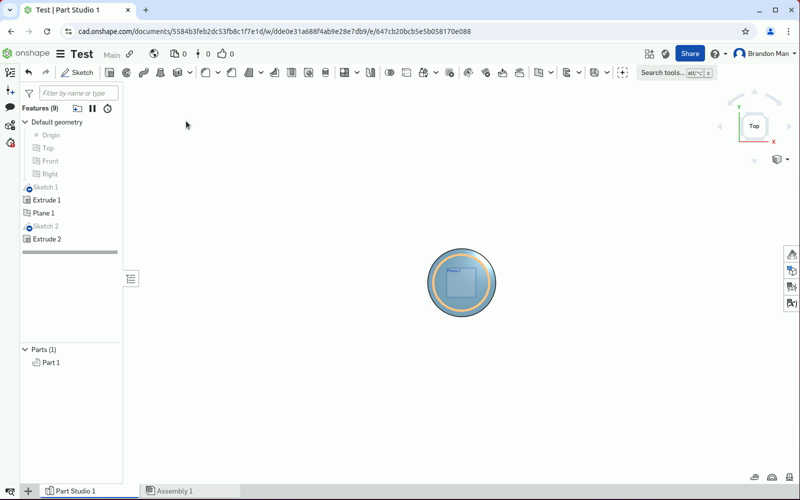
key(shift+h)
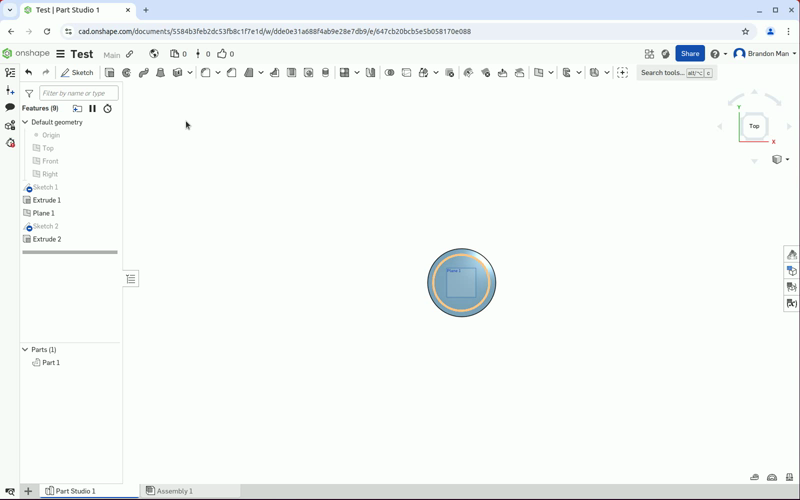
key(shift+h)
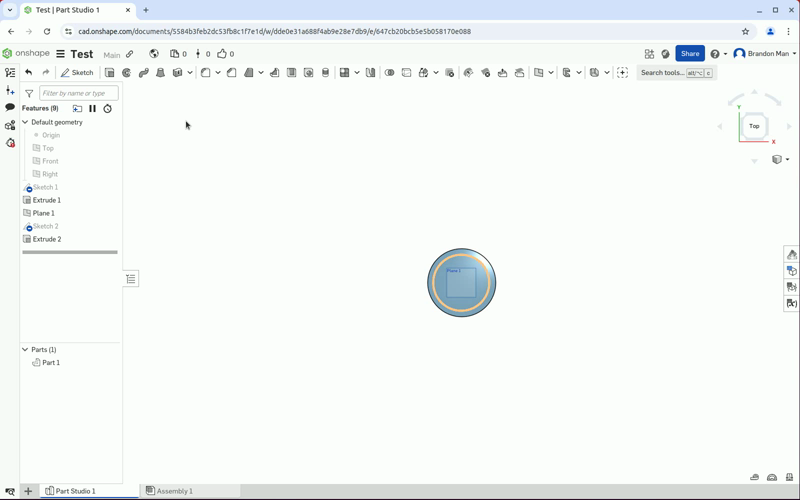
key(shift+7)
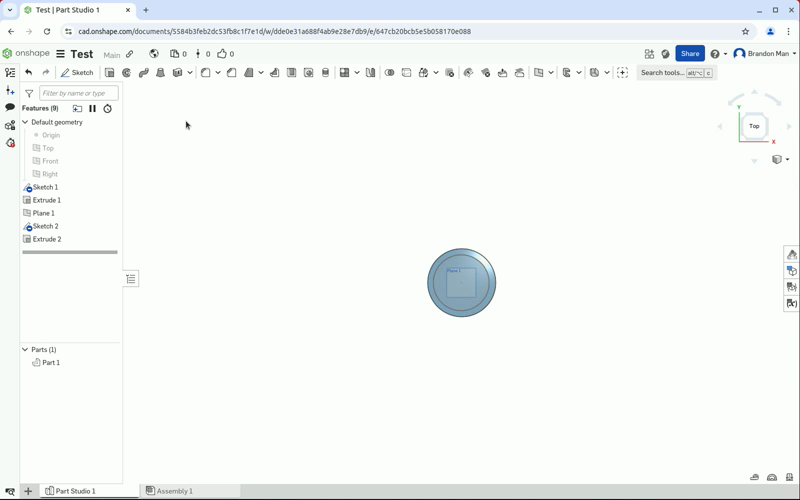
key(up, 3)
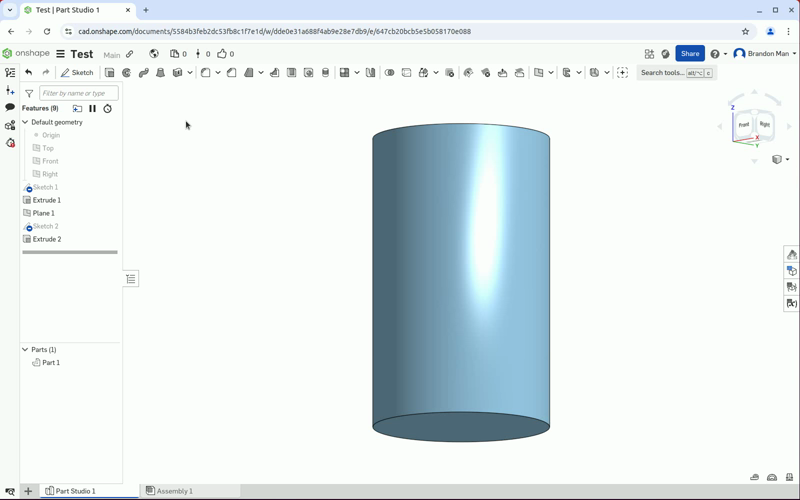
key(left, 3)
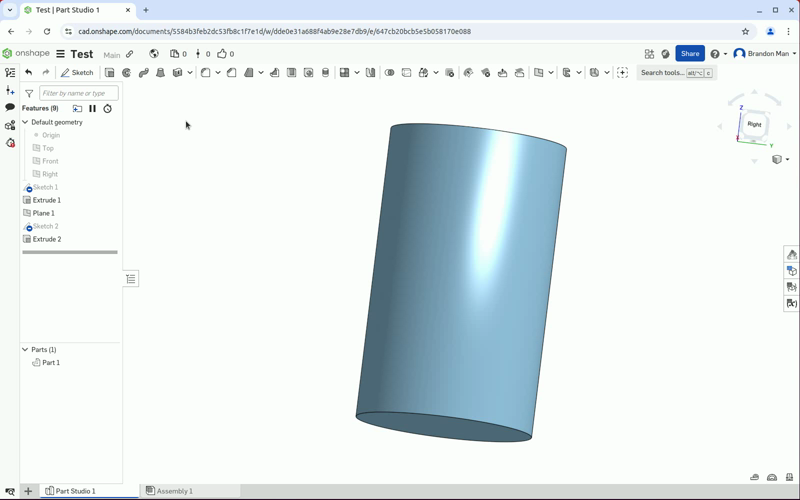
key(right, 3)
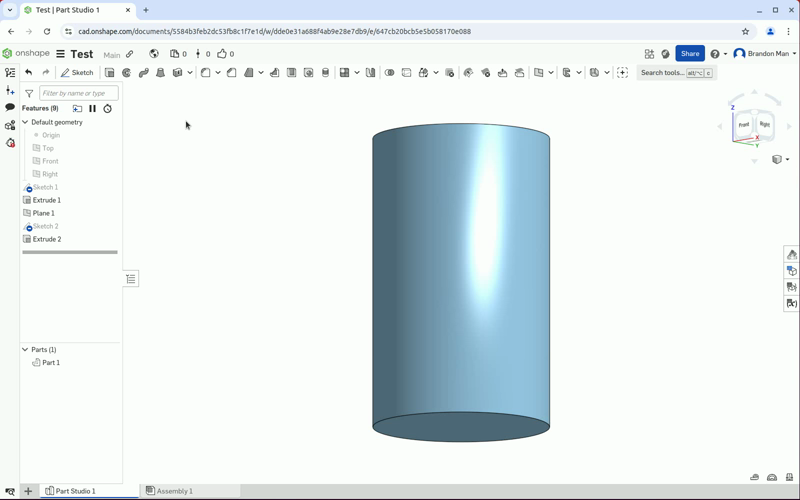
key(down, 3)
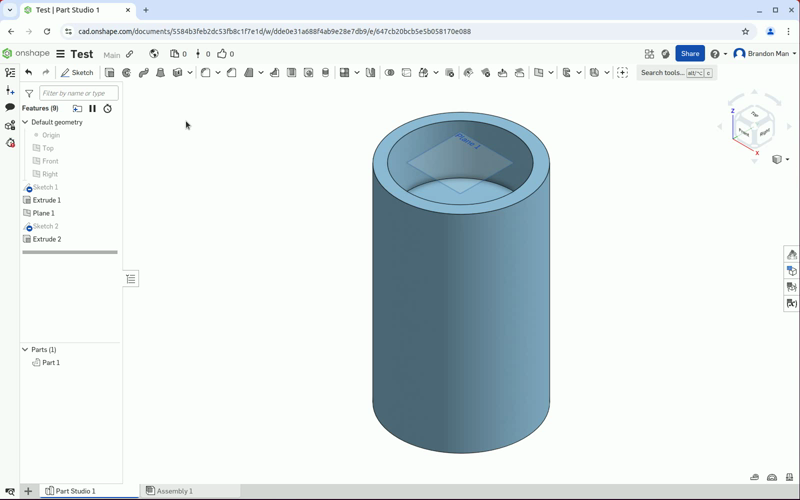
mouse_move(73, 189)
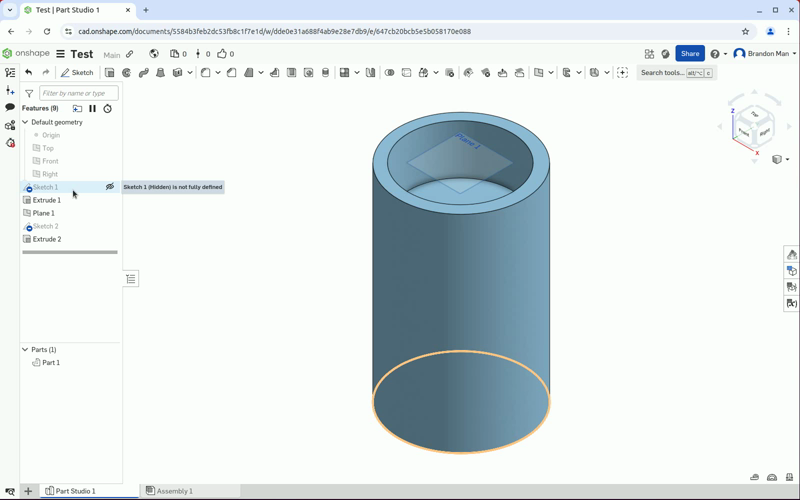
click(73, 189)